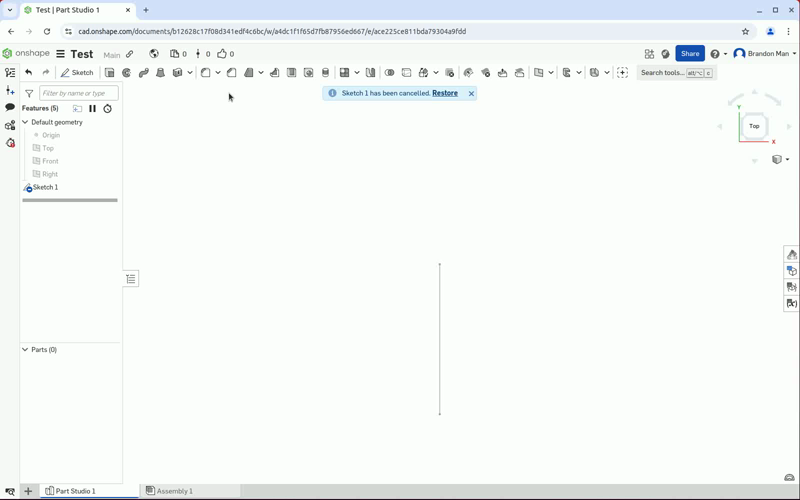
key(shift+h)
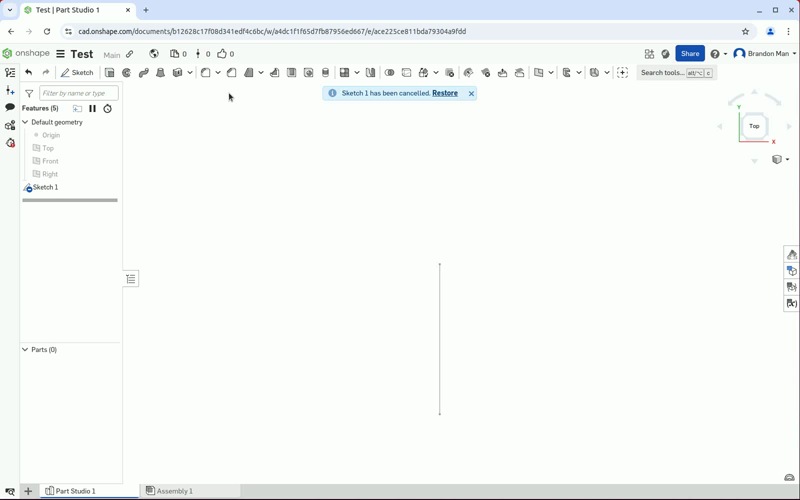
key(shift+s)
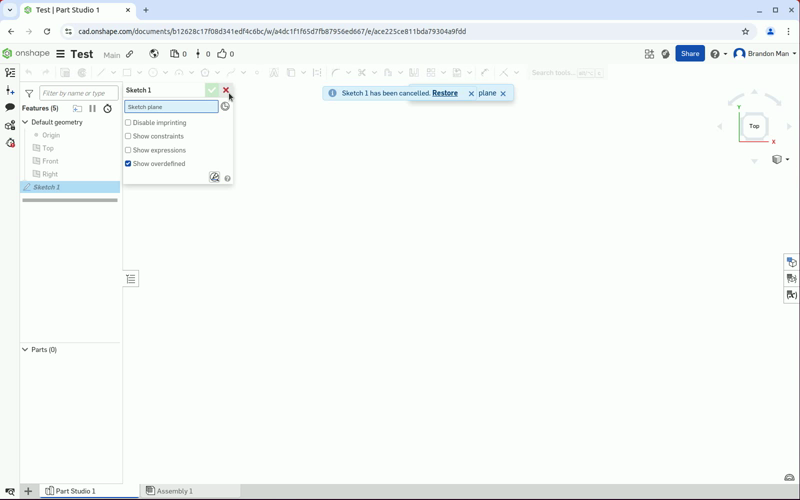
mouse_move(73, 150)
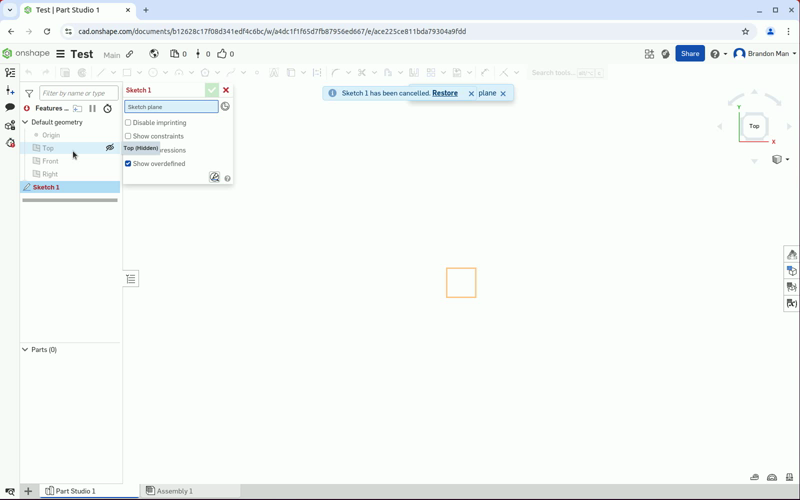
click(73, 150)
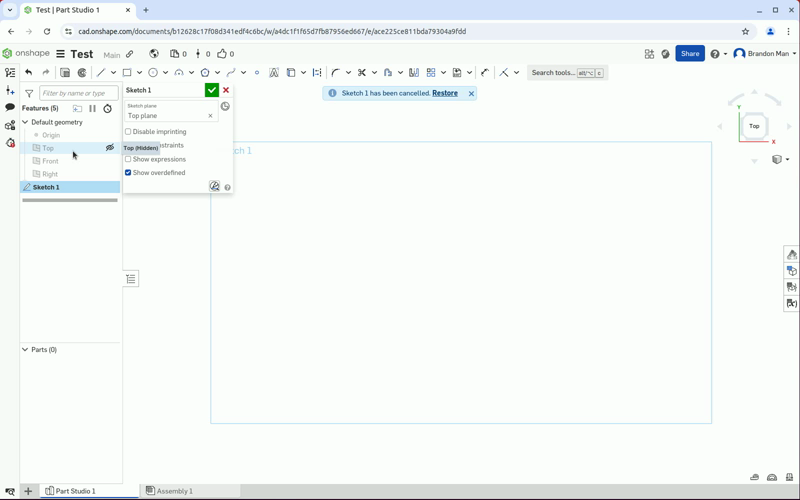
mouse_move(73, 352)
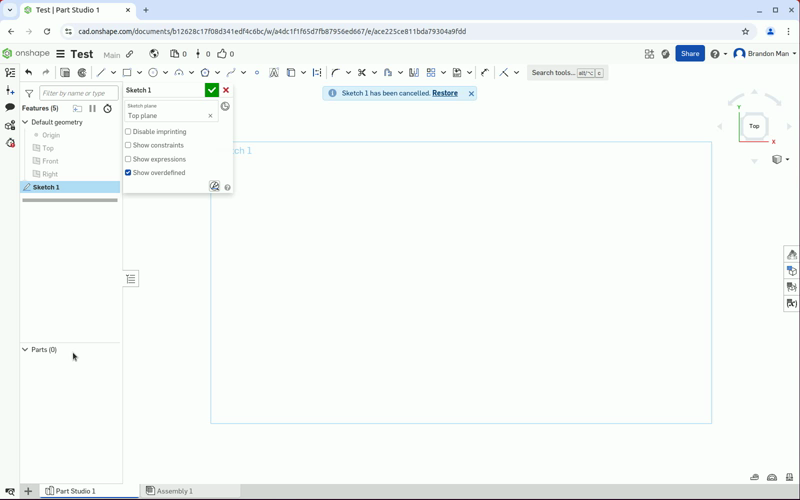
key(y)
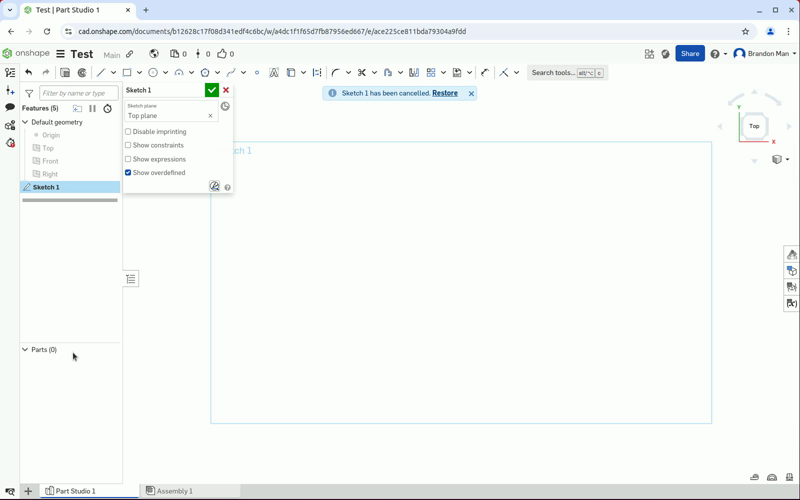
key(c)
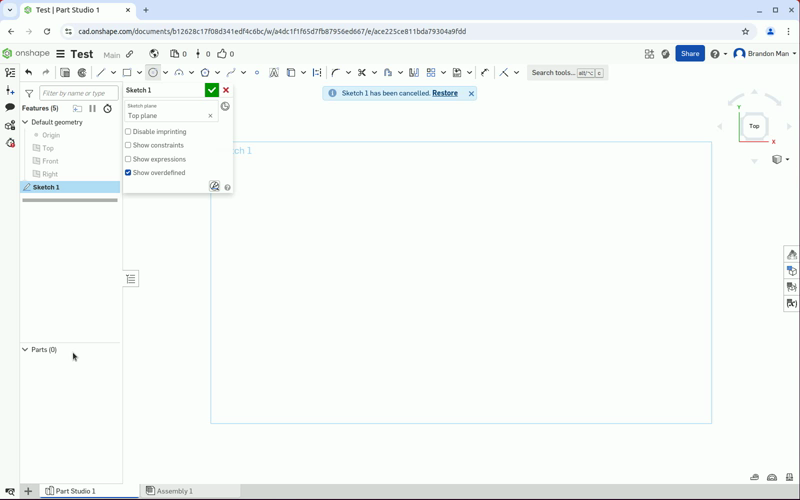
key_down(shift)
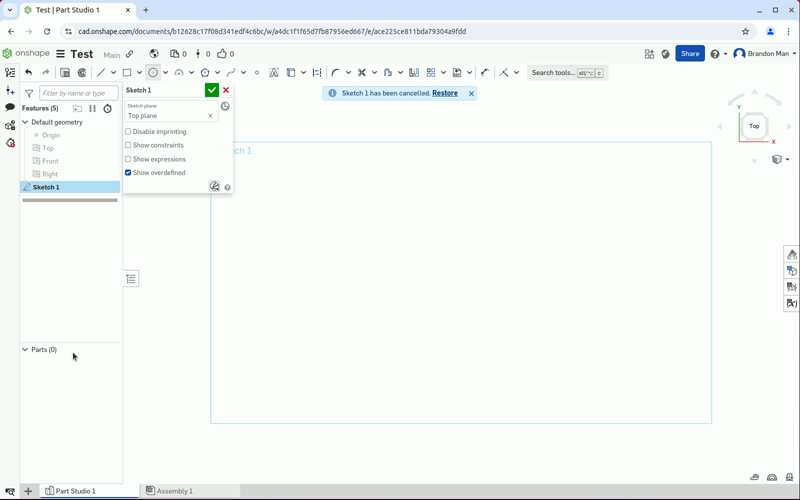
mouse_move(461, 282)
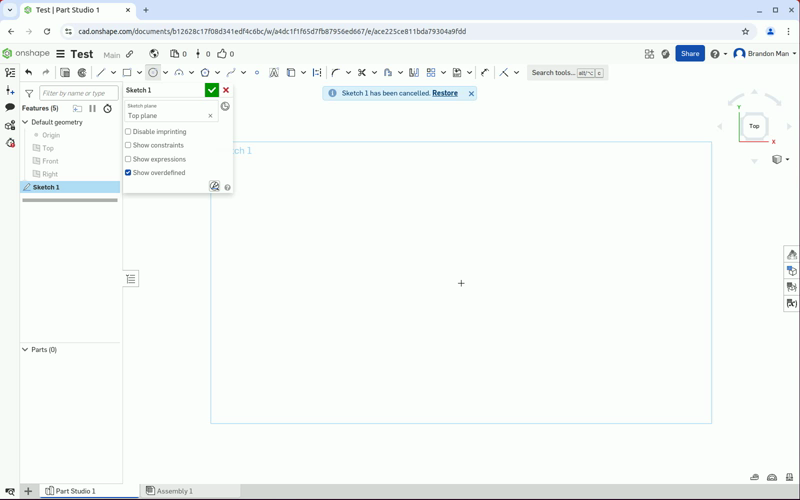
click(461, 282)
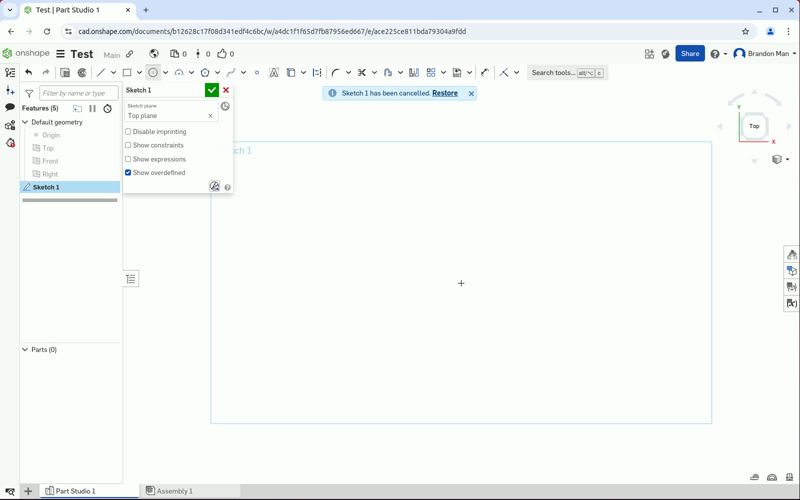
key_up(shift)
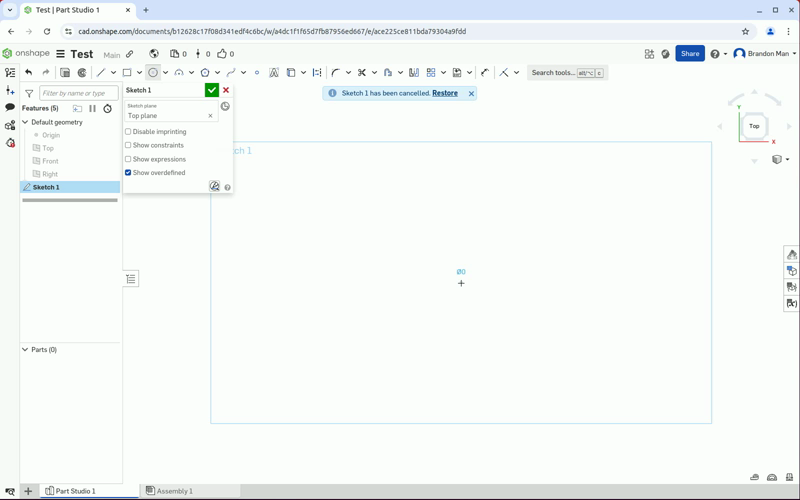
mouse_move(467, 282)
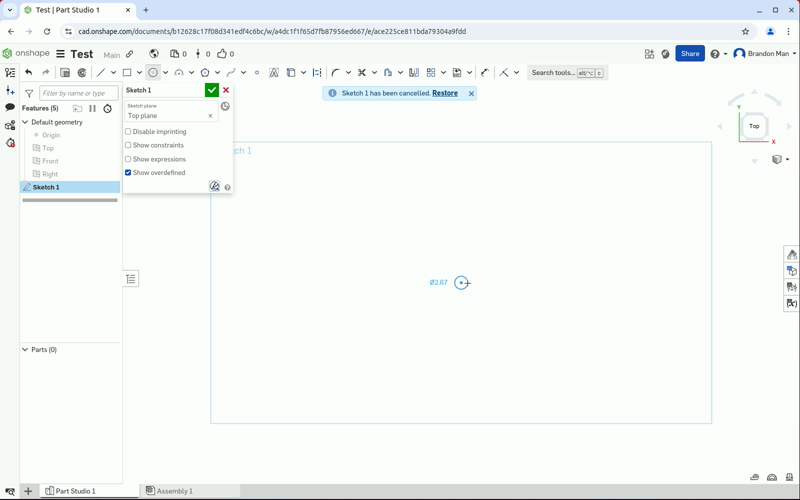
click(467, 282)
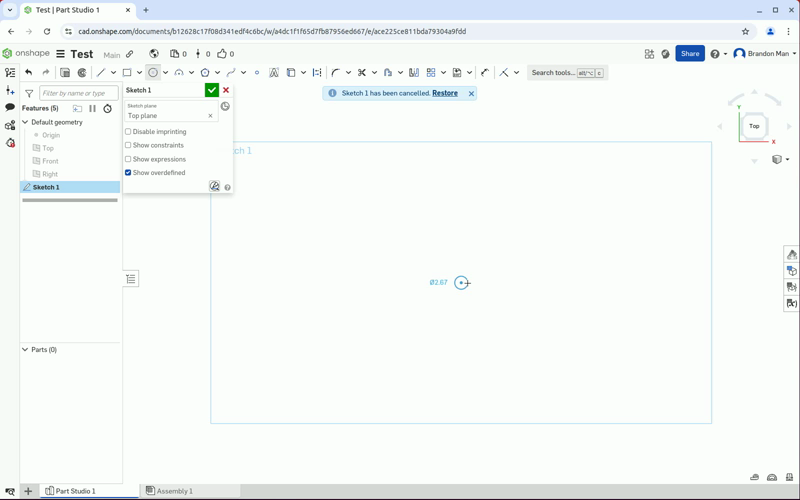
key(esc)
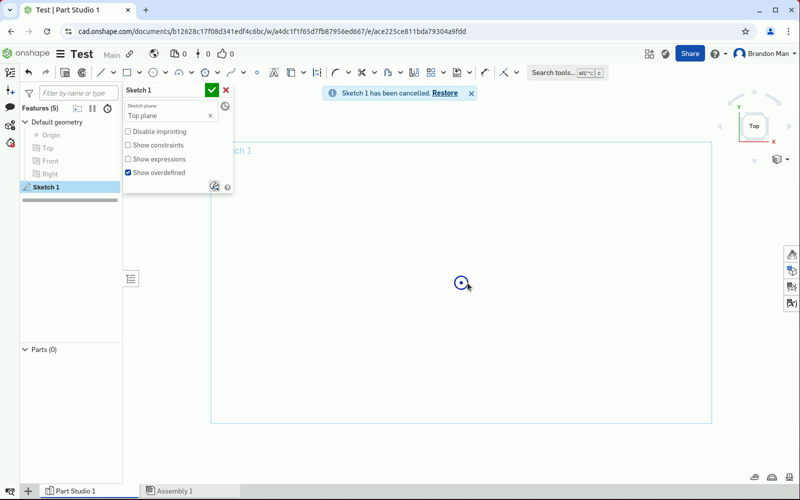
mouse_move(458, 279)
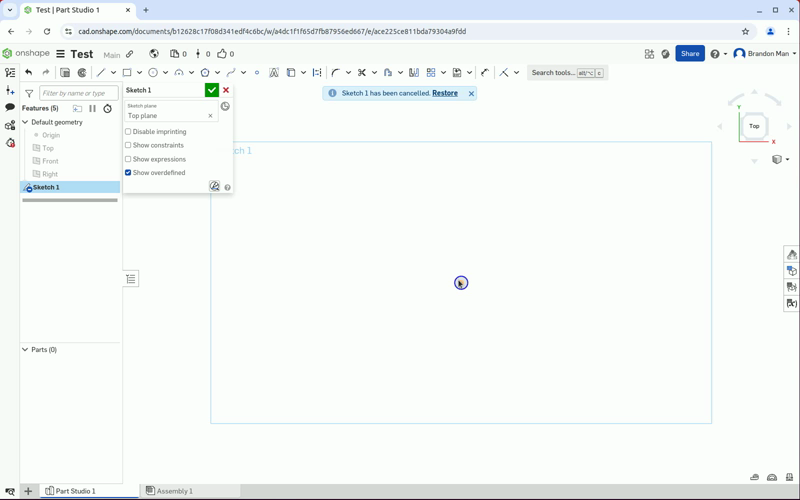
scroll(6)
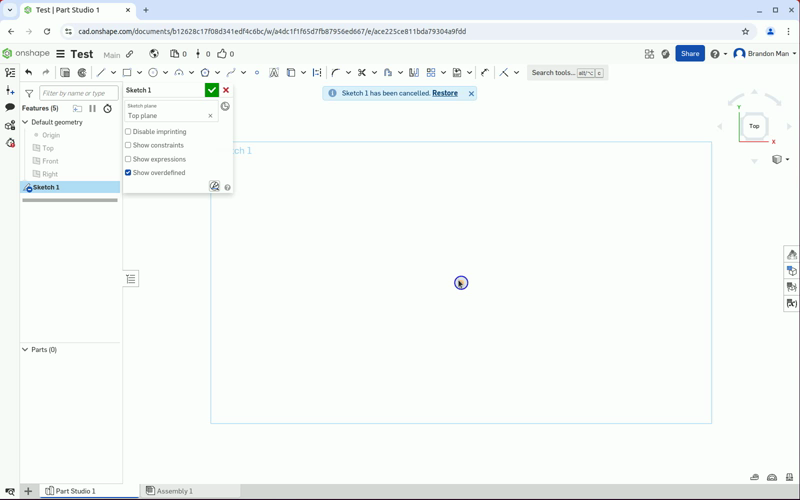
scroll(6)
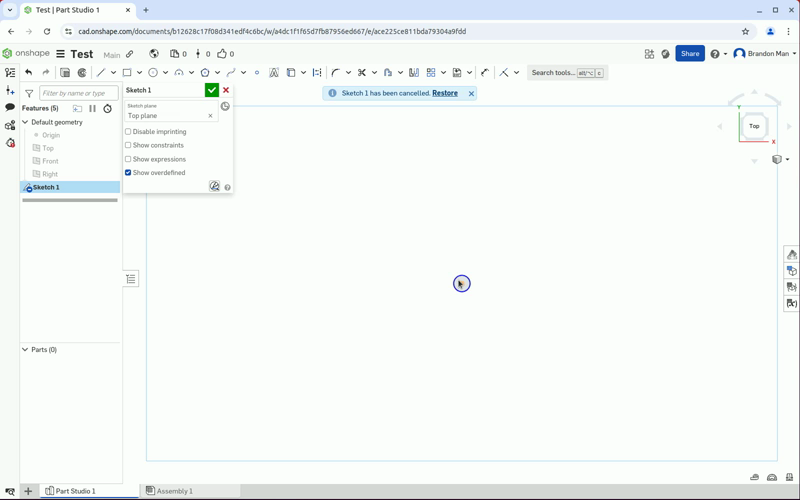
scroll(6)
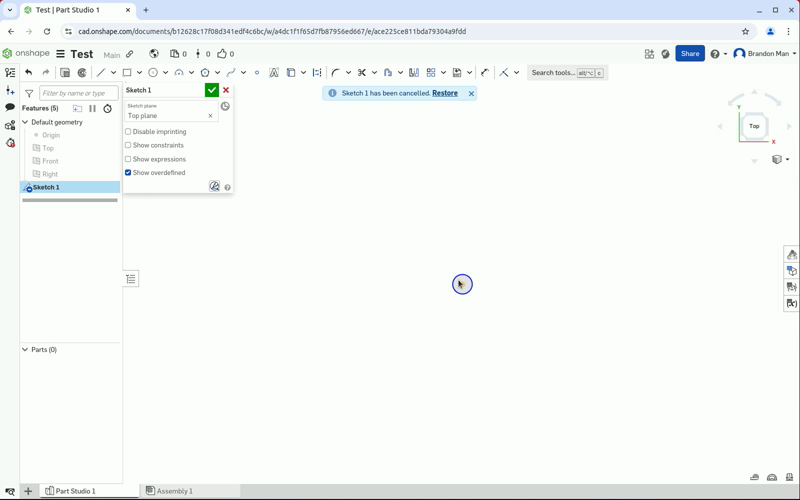
scroll(6)
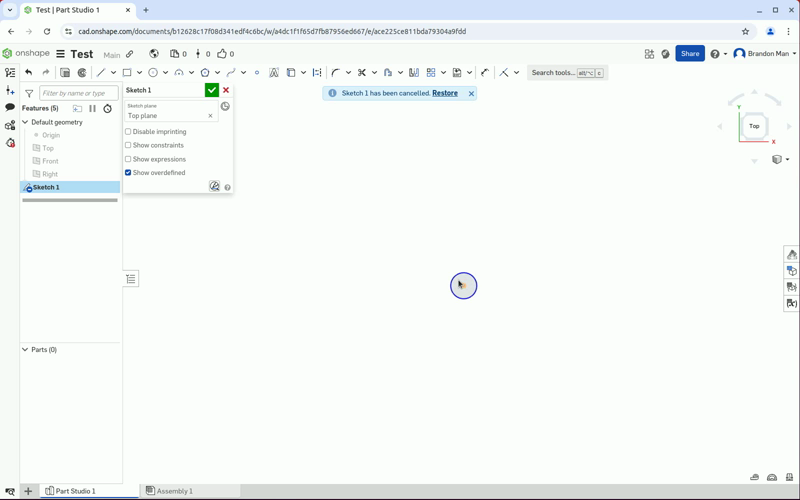
scroll(6)
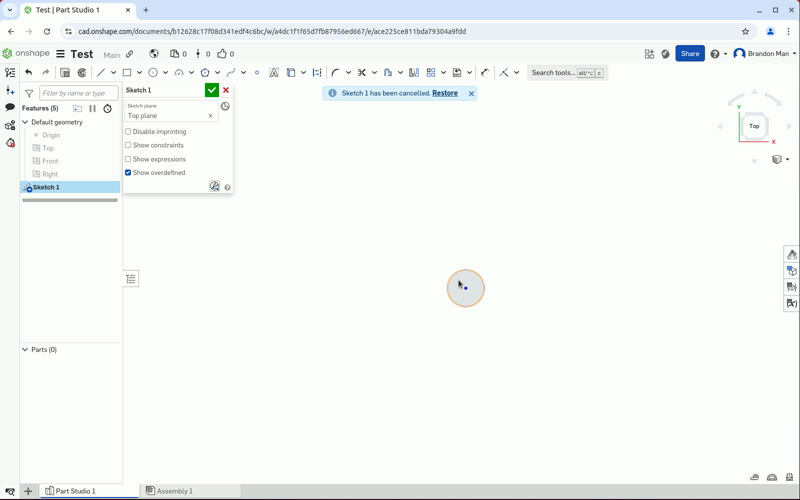
scroll(6)
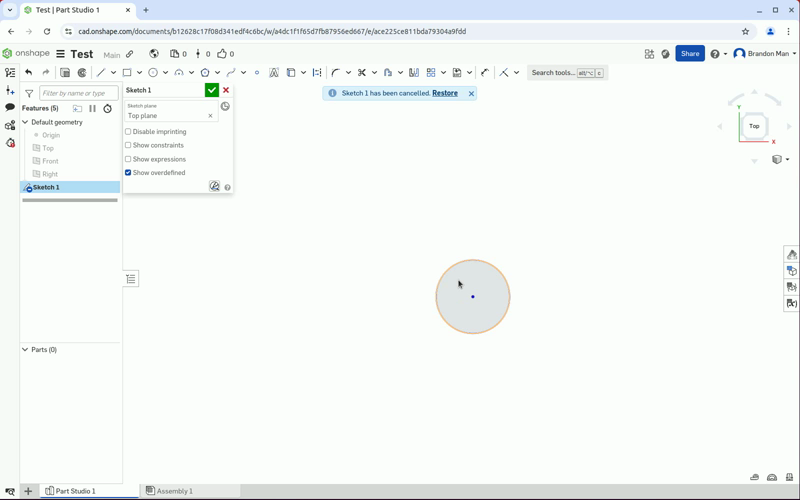
scroll(6)
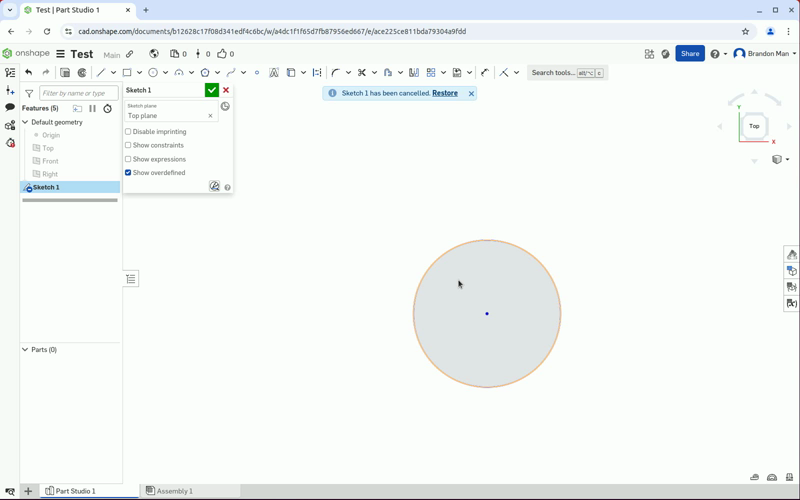
click(458, 279)
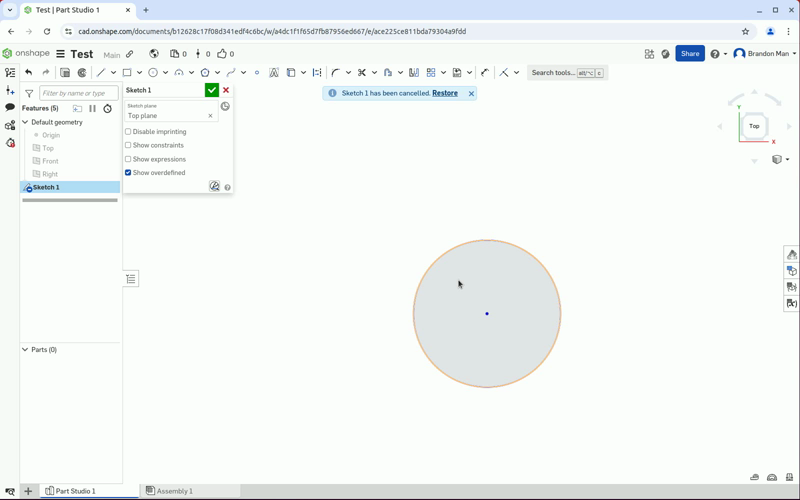
scroll(-6)
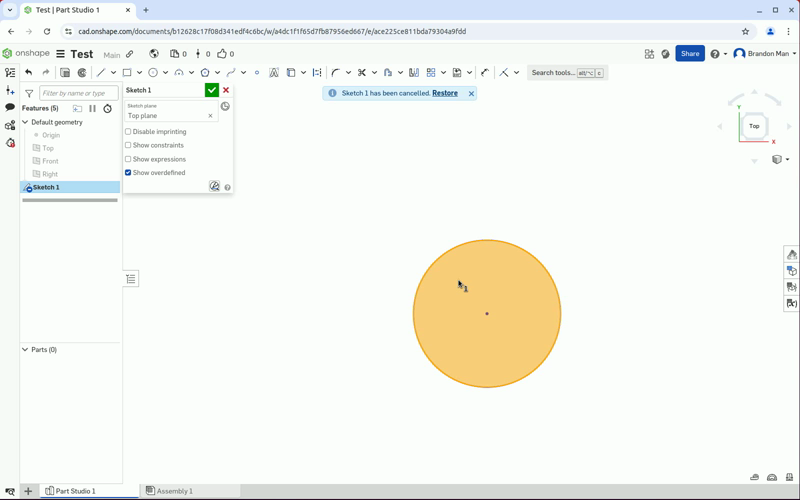
scroll(-6)
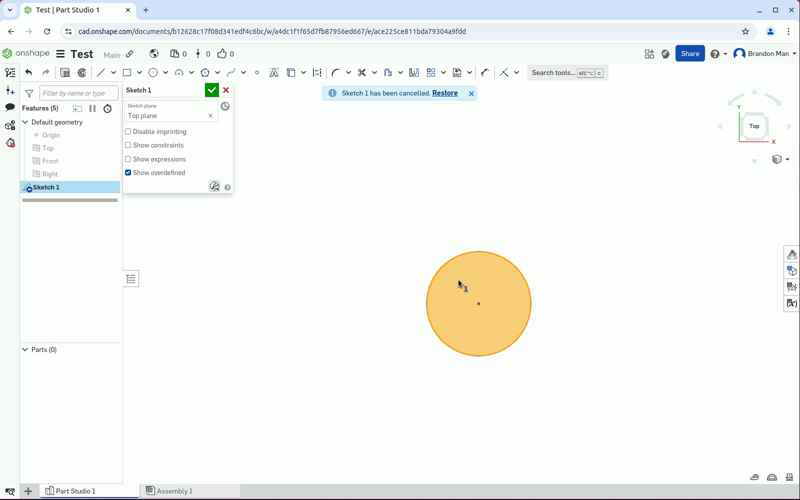
scroll(-6)
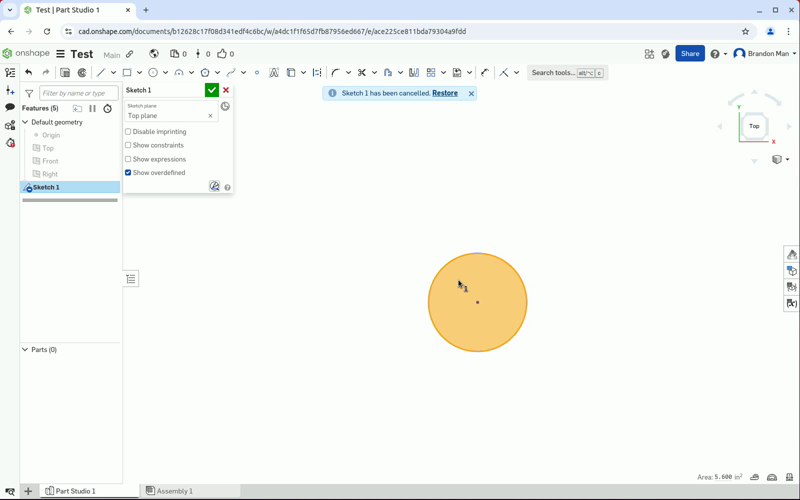
scroll(-6)
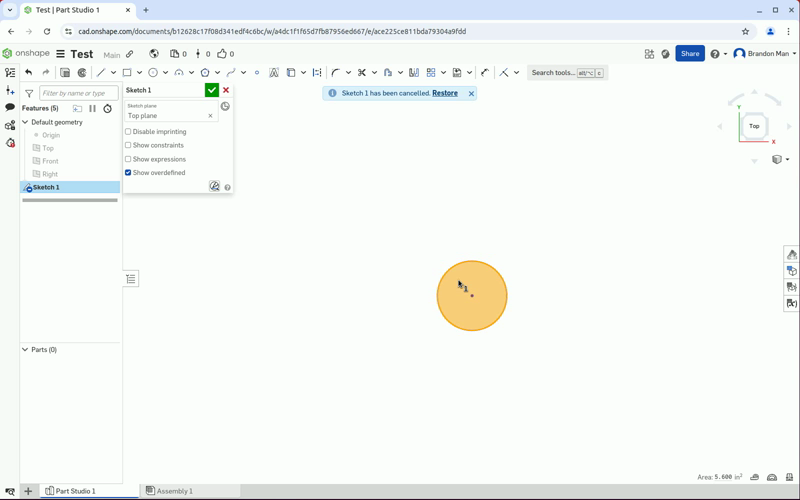
scroll(-6)
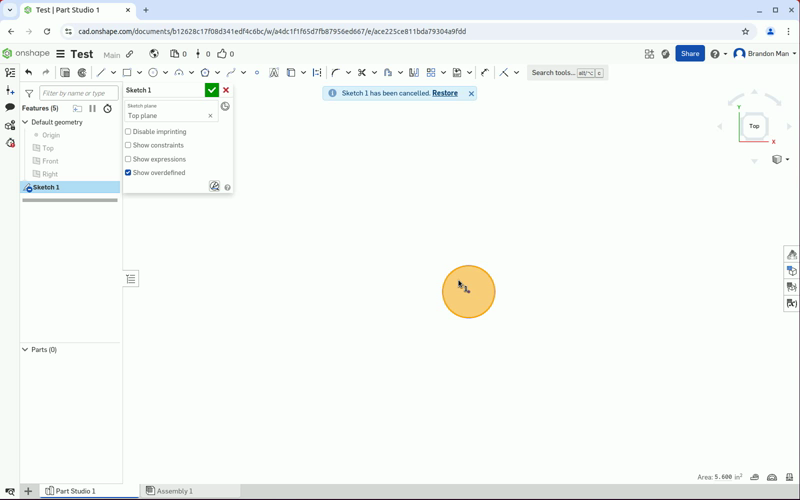
scroll(-6)
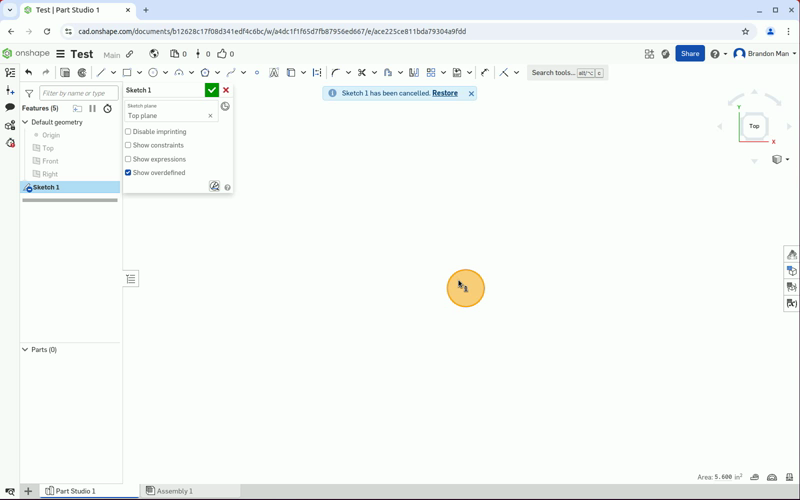
scroll(-6)
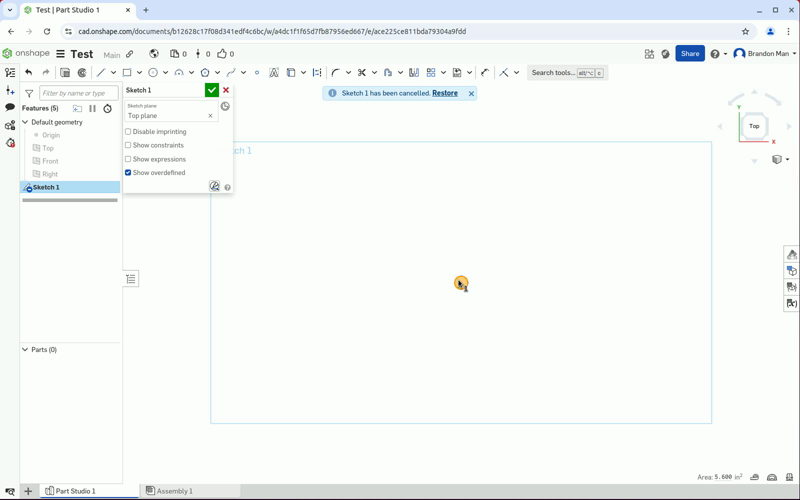
mouse_move(73, 352)
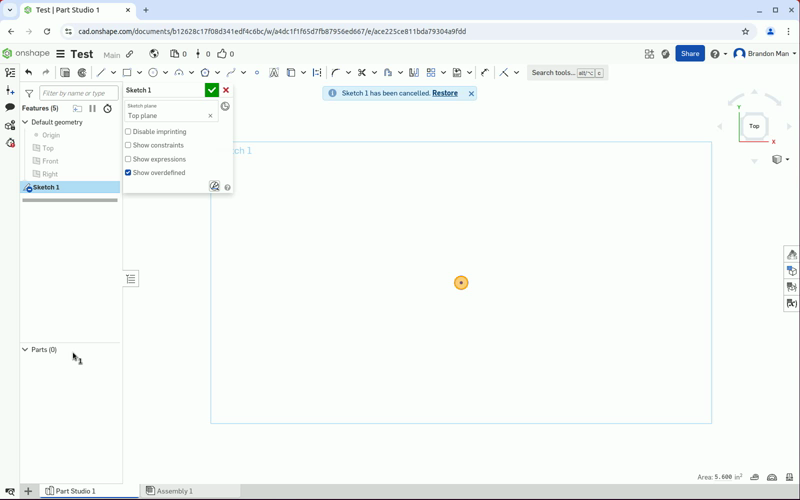
key(shift+y)
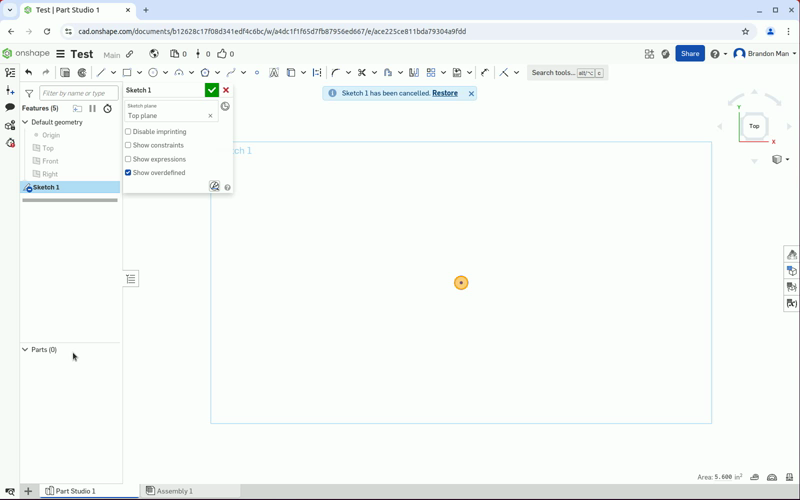
key(shift+e)
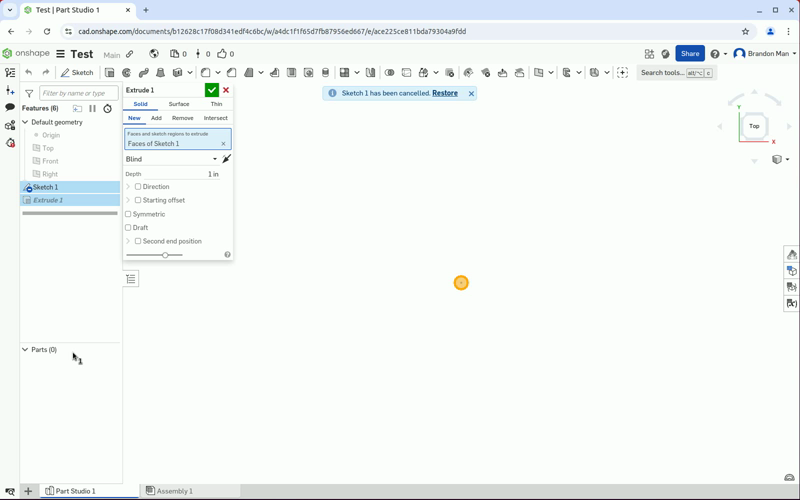
mouse_move(143, 106)
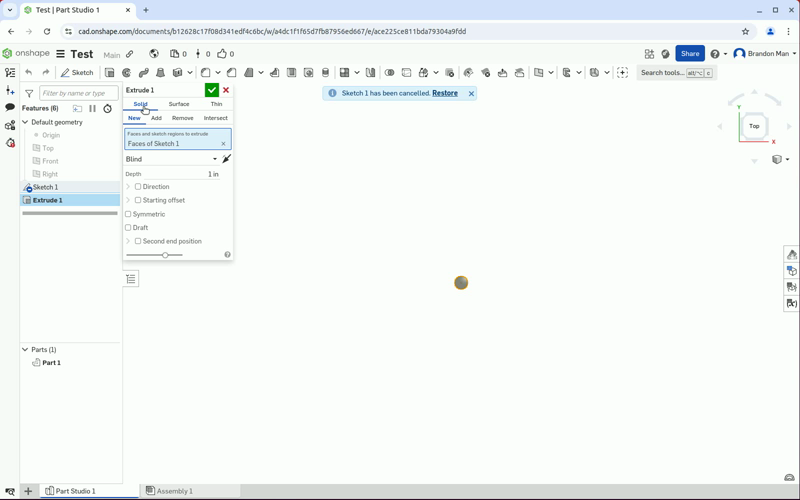
click(143, 106)
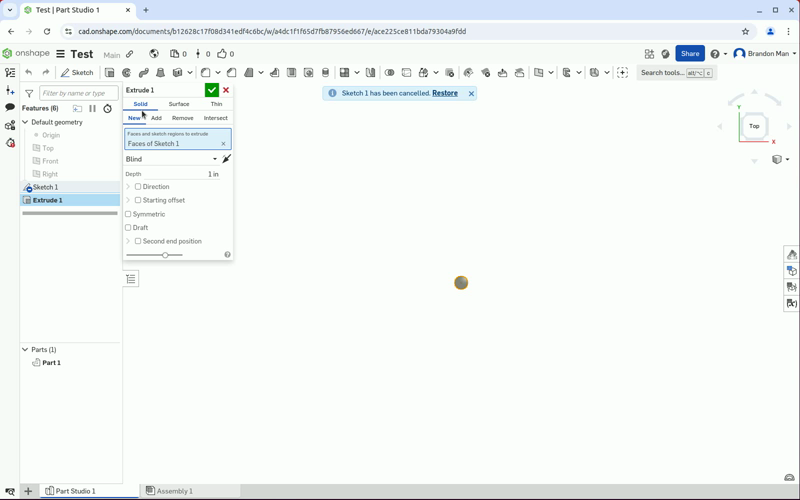
mouse_move(137, 120)
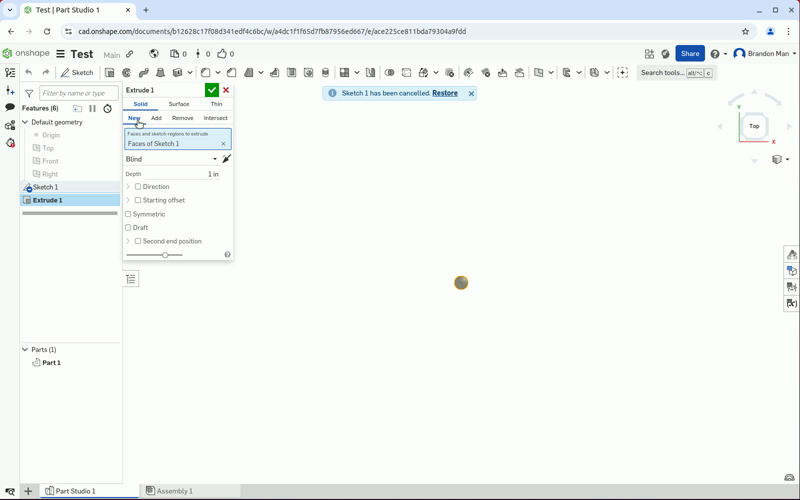
click(137, 120)
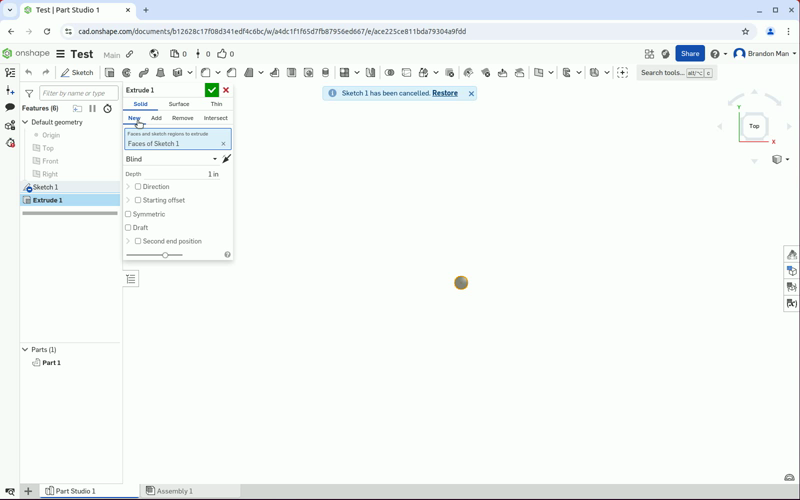
key(tab, 4)
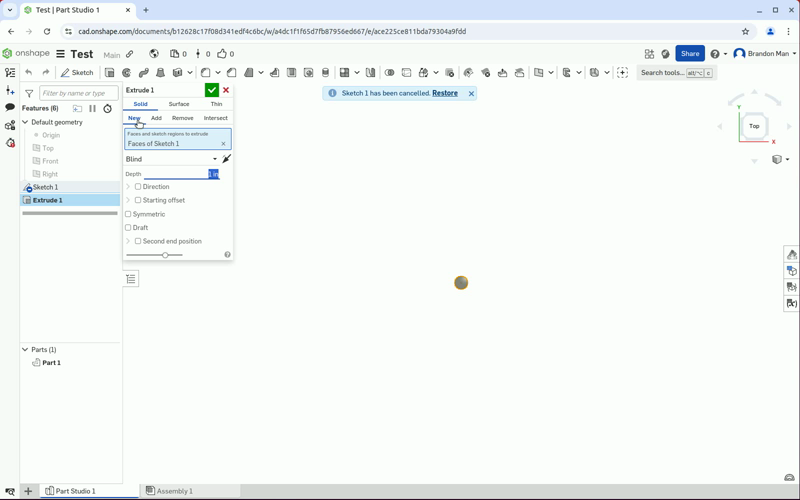
text(23.108)
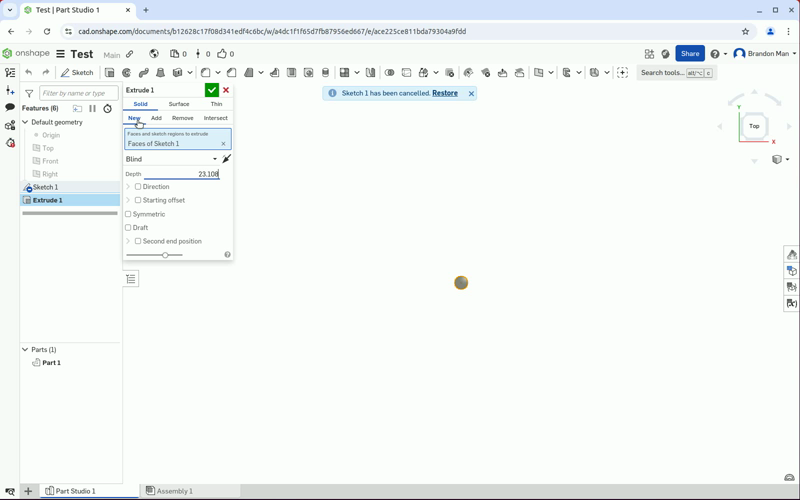
key(enter)
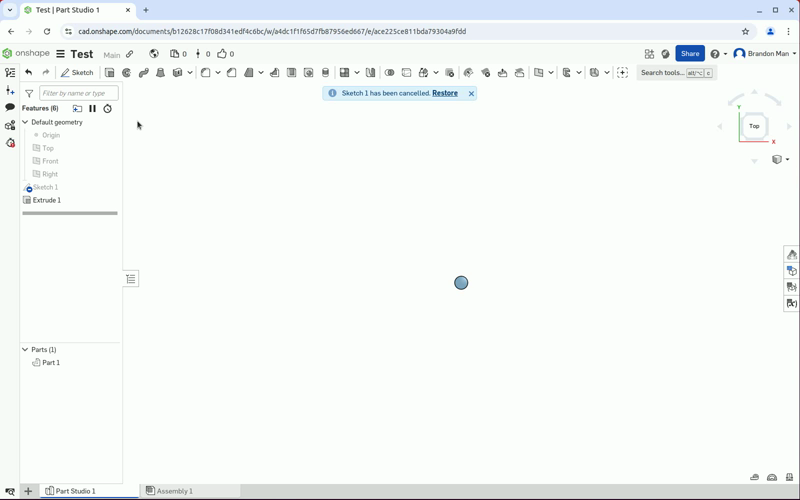
key(shift+h)
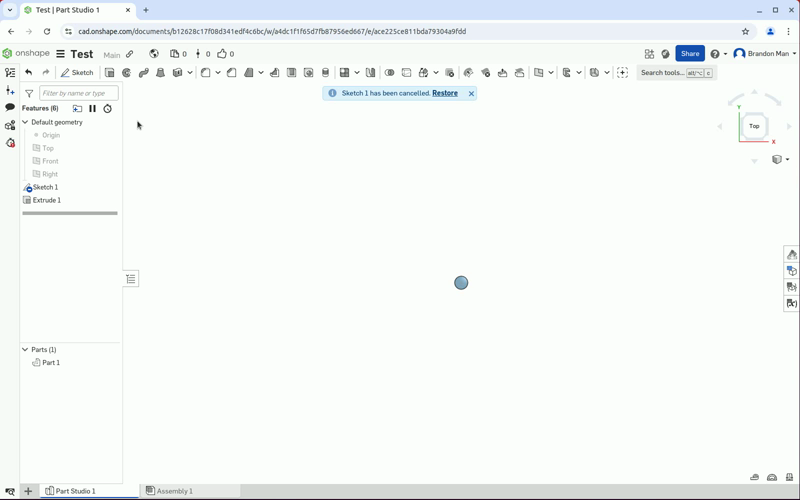
key(shift+h)
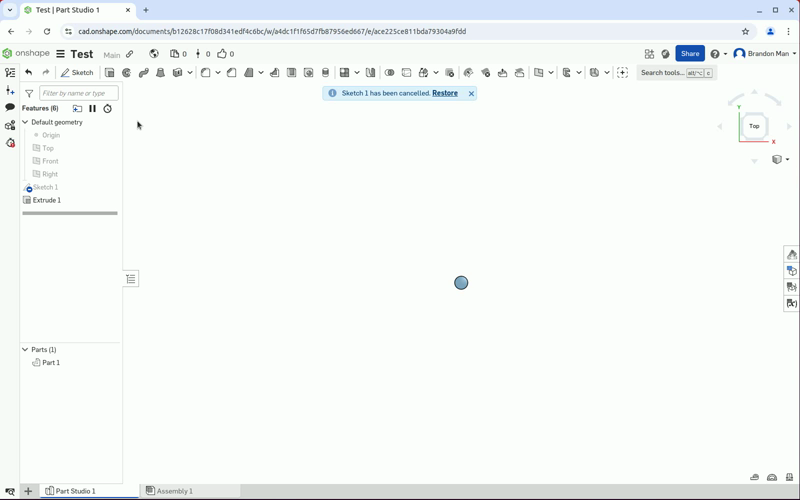
mouse_move(73, 189)
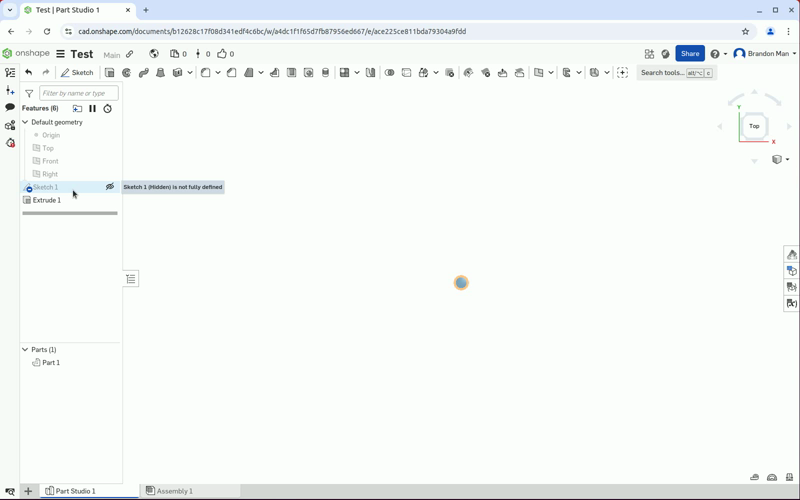
click(73, 189)
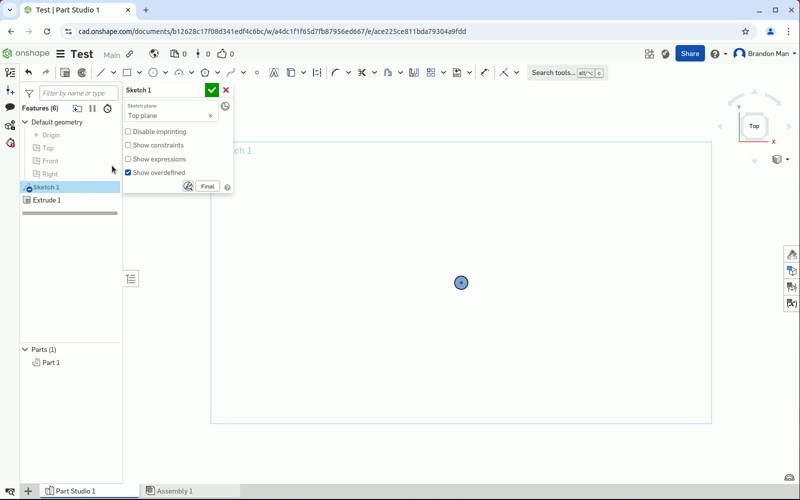
mouse_move(229, 92)
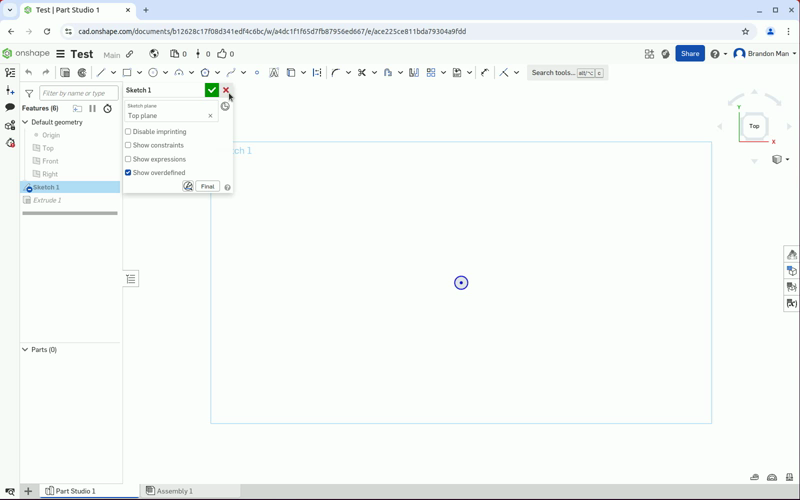
click(229, 92)
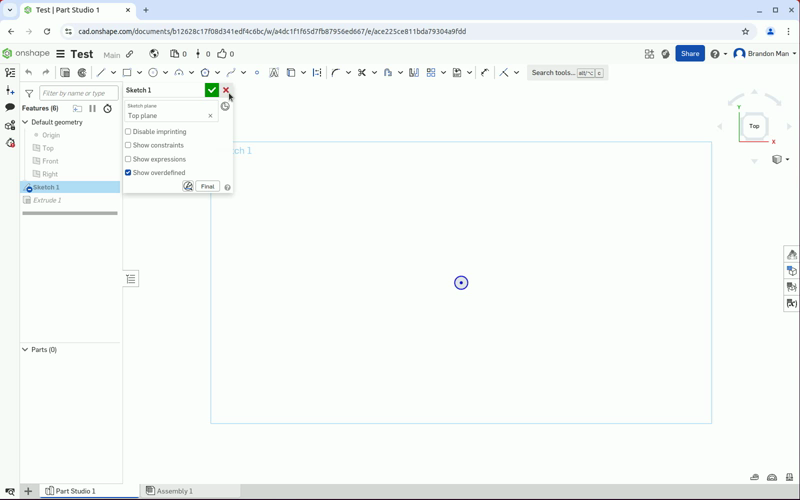
key(shift+s)
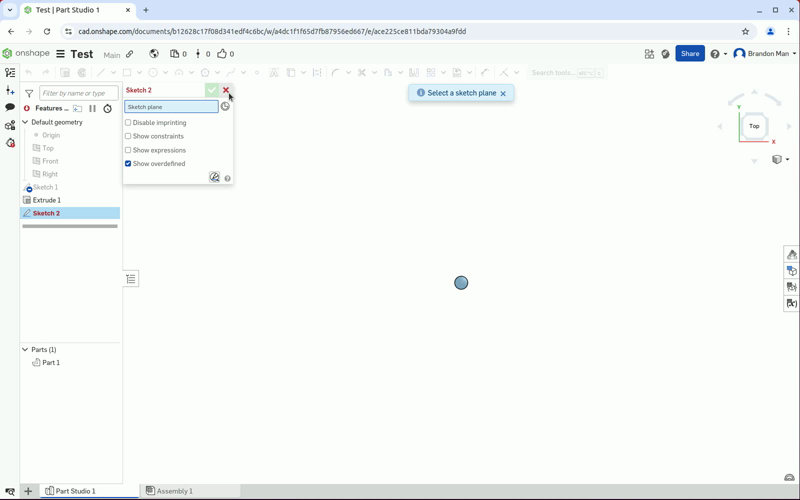
mouse_move(73, 150)
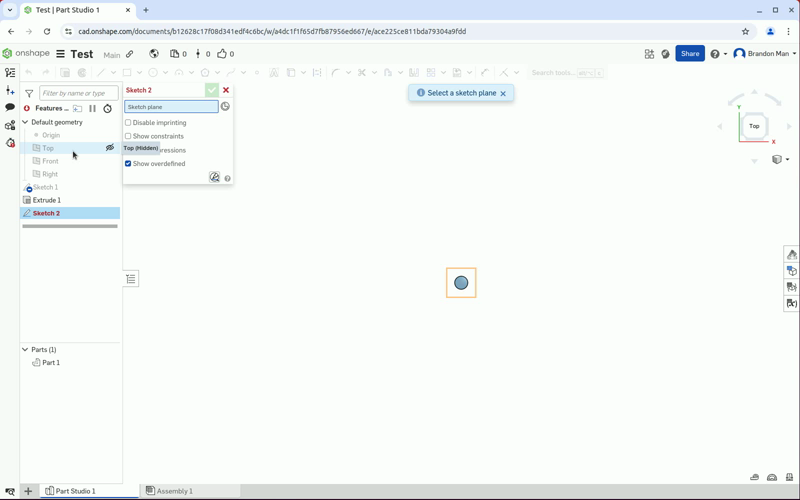
click(73, 150)
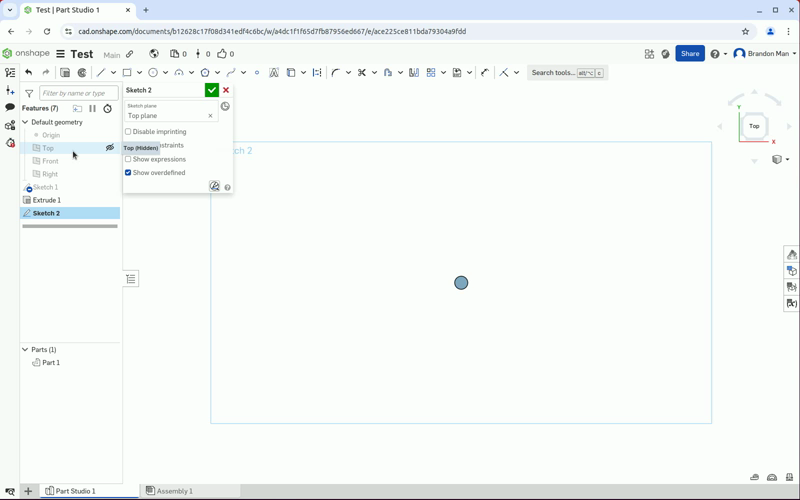
mouse_move(73, 352)
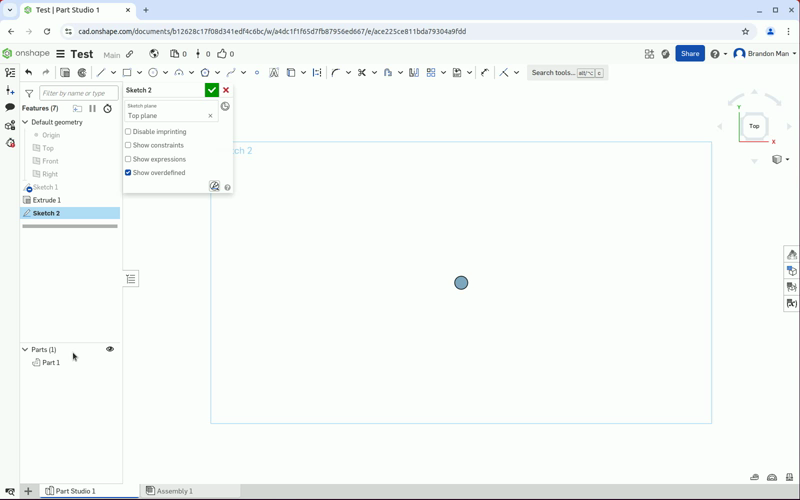
key(y)
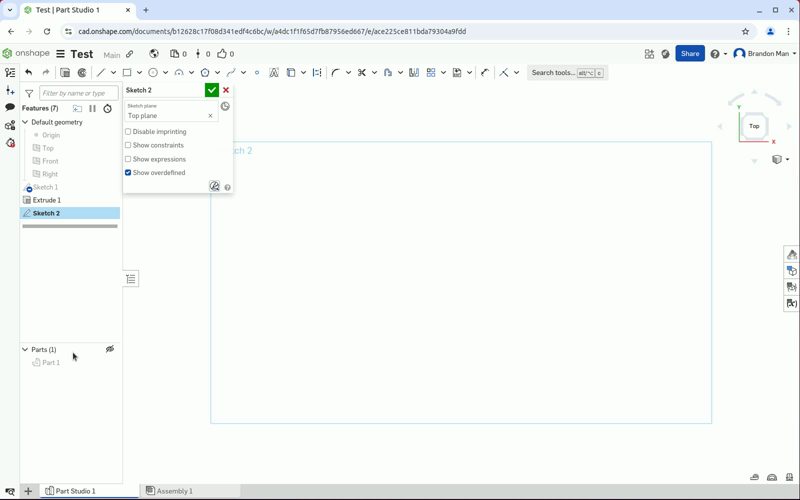
key(c)
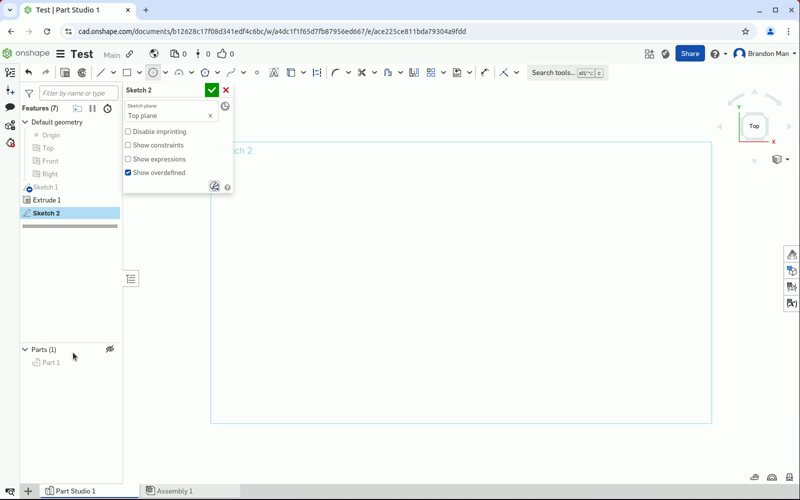
key_down(shift)
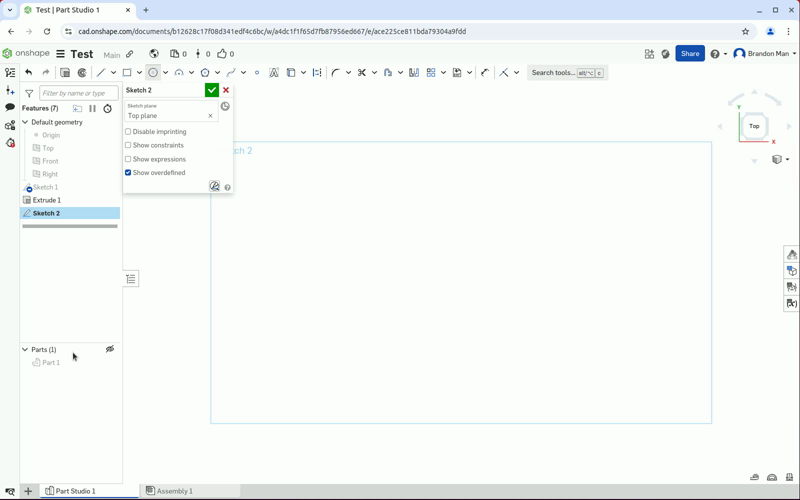
mouse_move(461, 282)
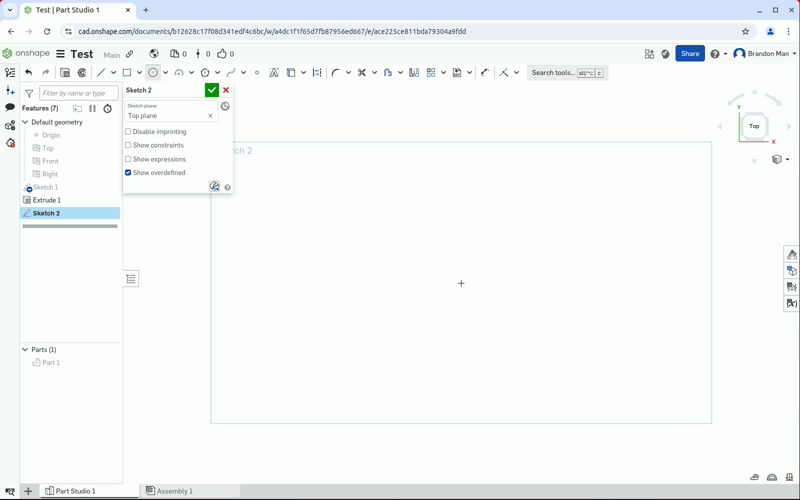
click(461, 282)
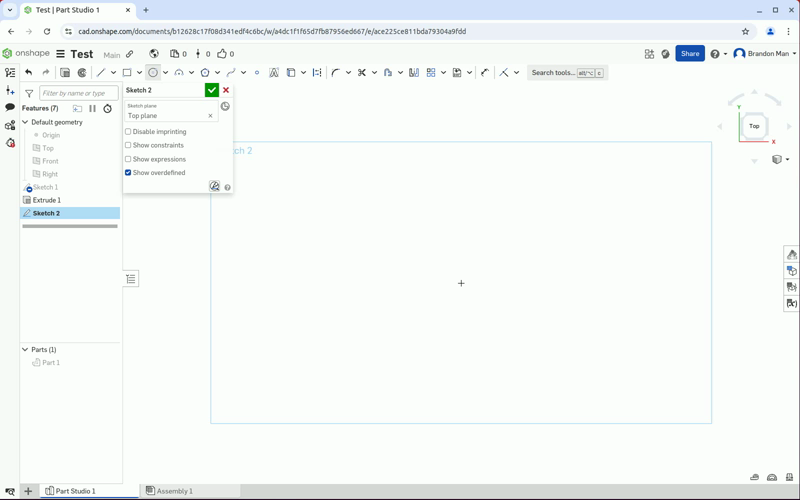
key_up(shift)
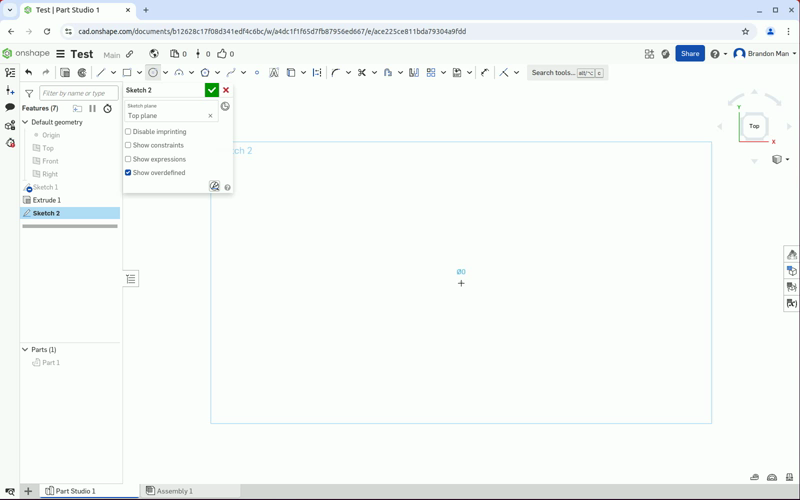
mouse_move(490, 282)
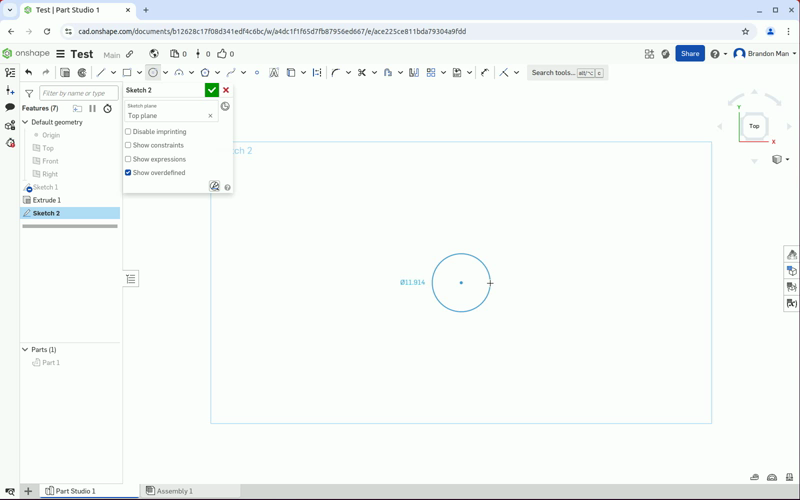
click(490, 282)
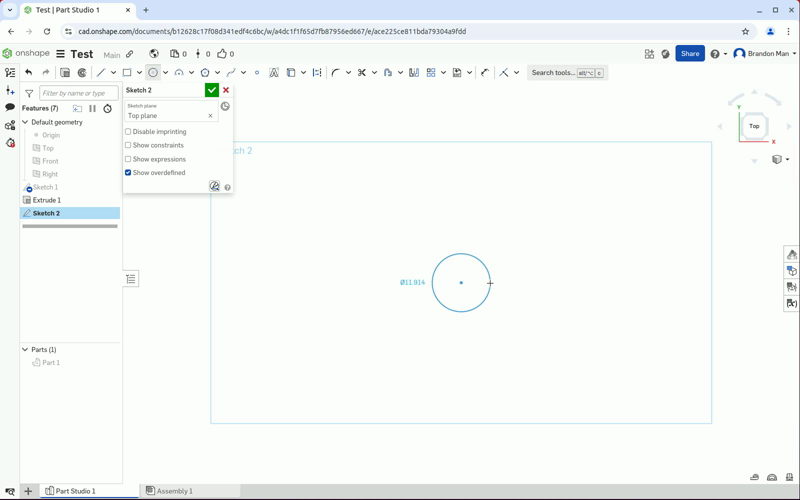
key(esc)
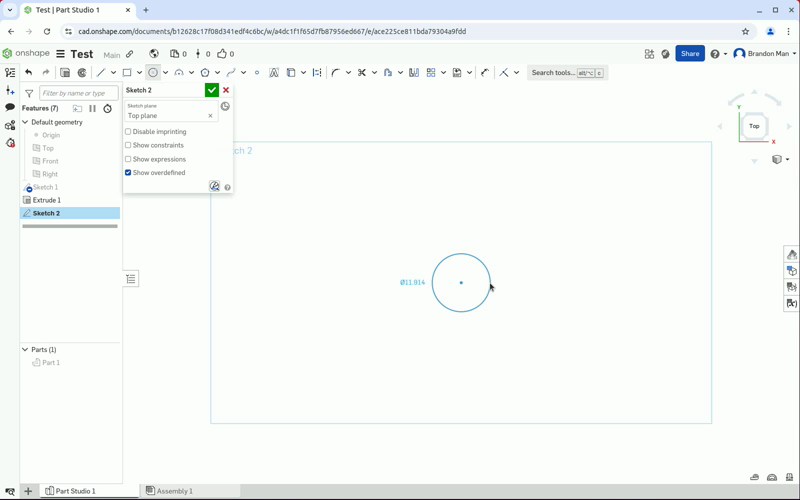
mouse_move(484, 286)
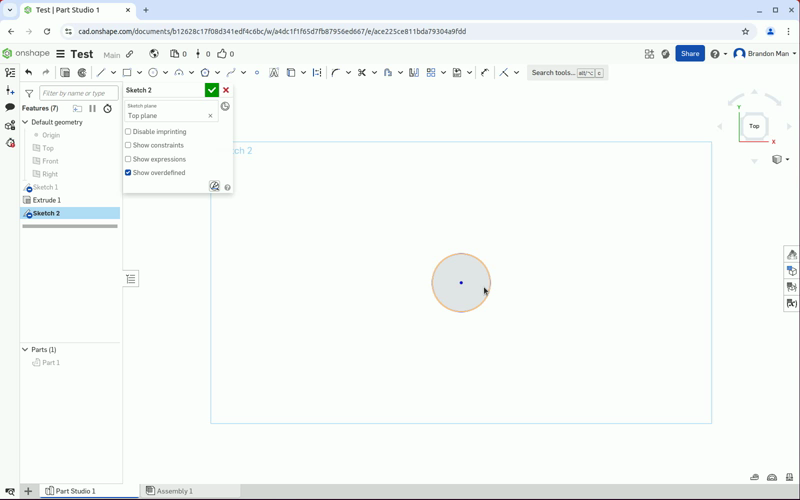
click(484, 286)
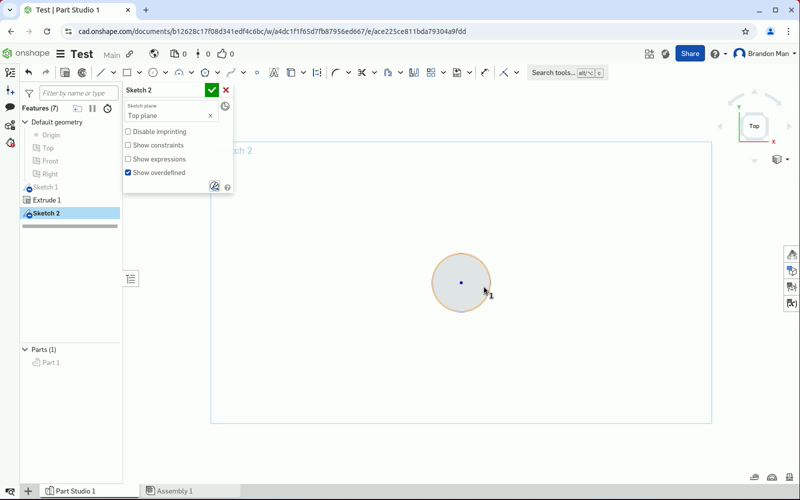
mouse_move(73, 352)
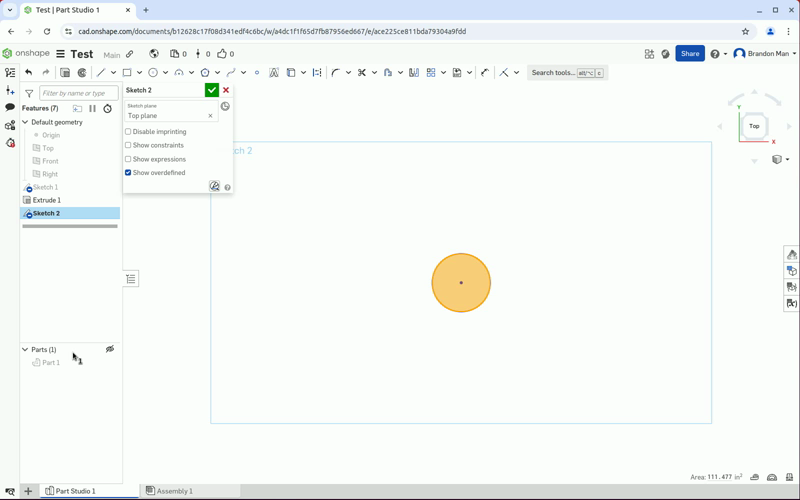
key(shift+y)
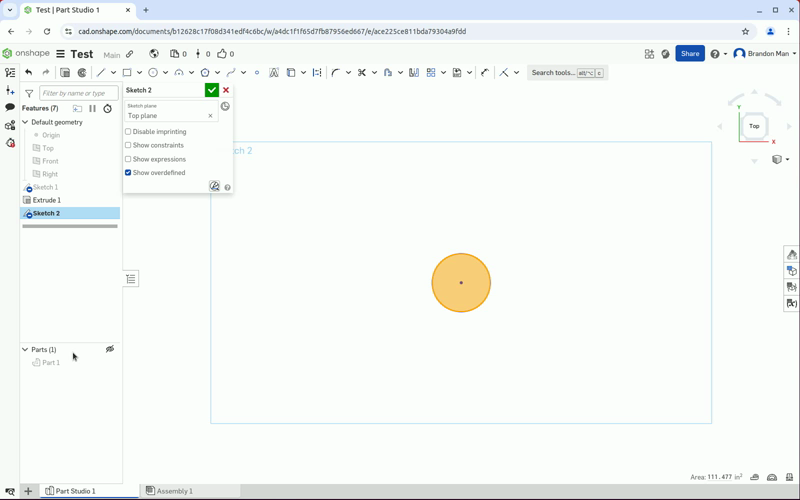
key(shift+e)
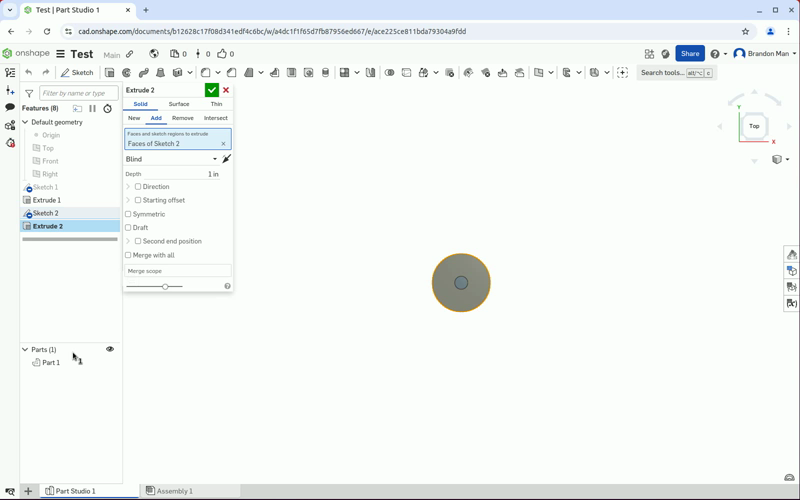
mouse_move(143, 106)
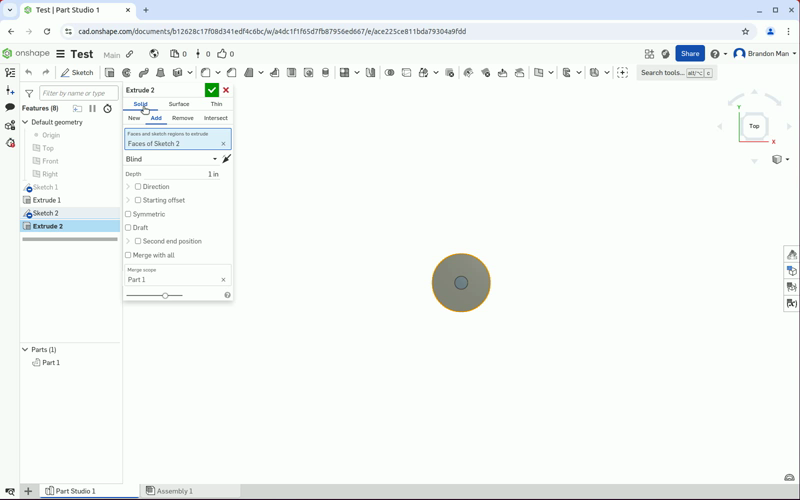
click(143, 106)
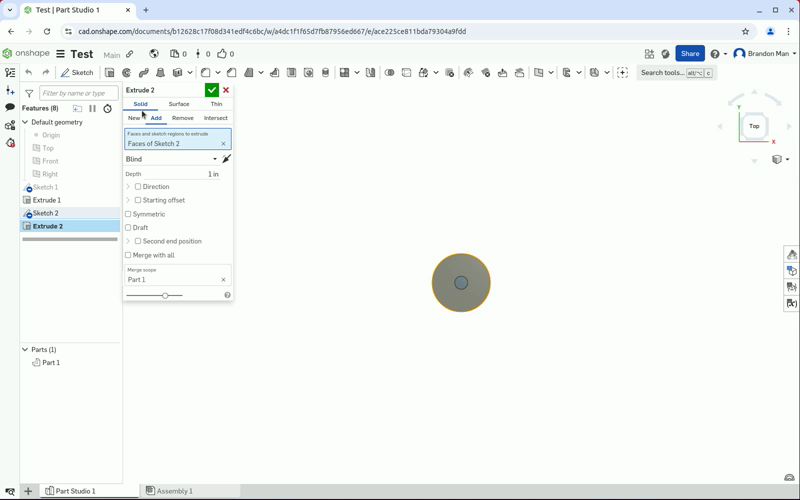
mouse_move(137, 120)
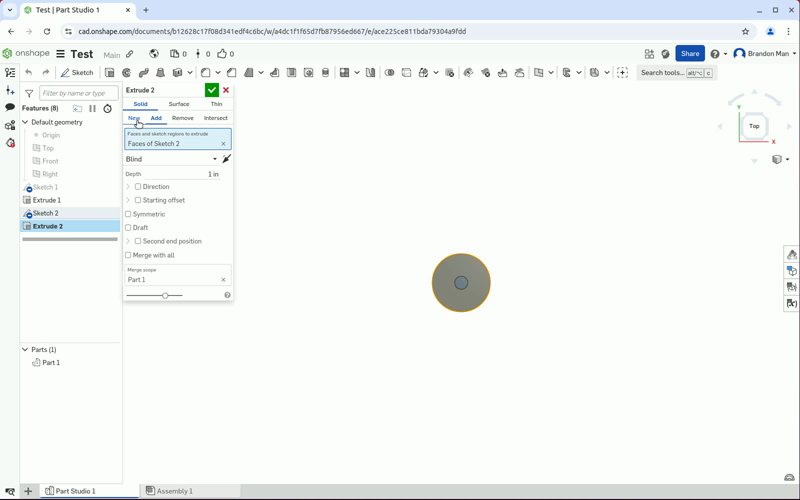
click(137, 120)
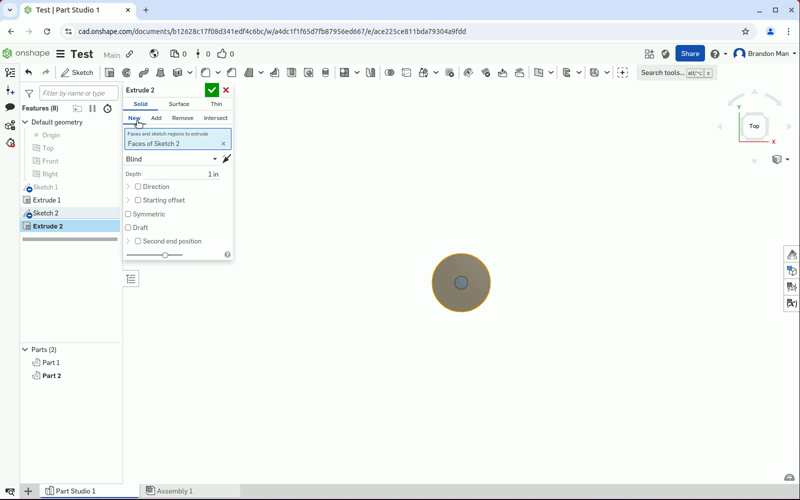
key(tab, 4)
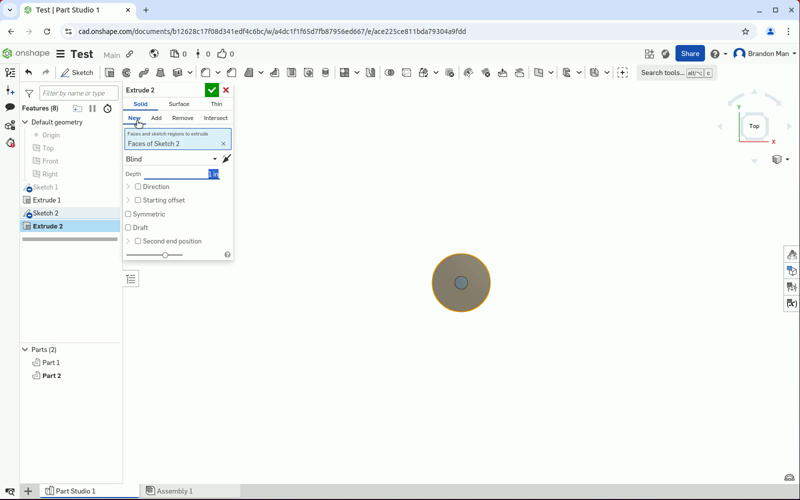
text(-11.554)
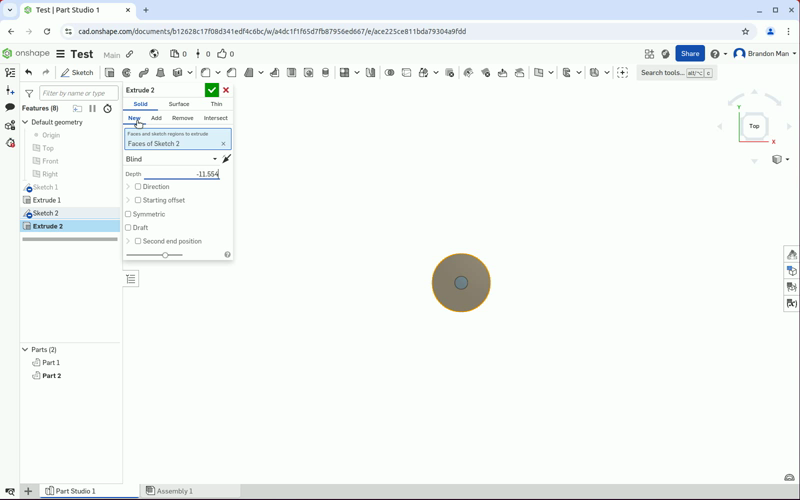
key(enter)
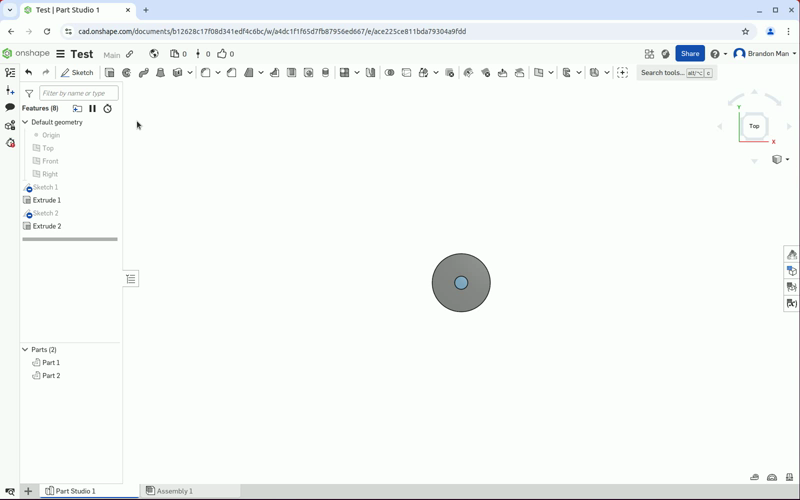
key(shift+h)
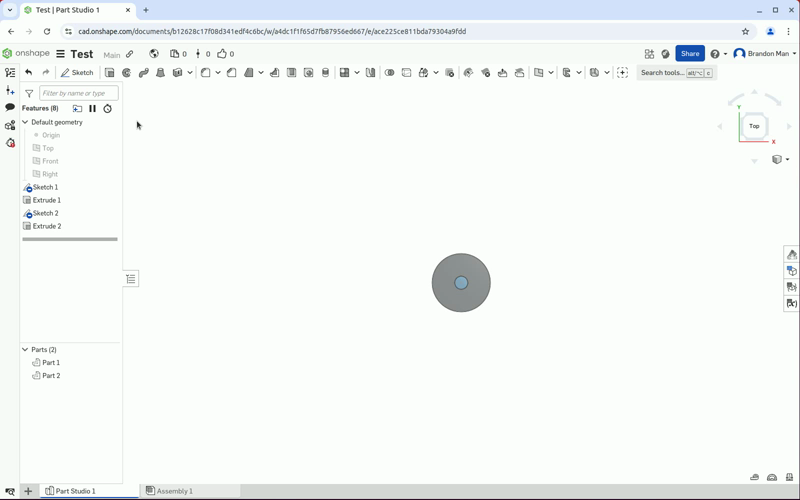
key(shift+h)
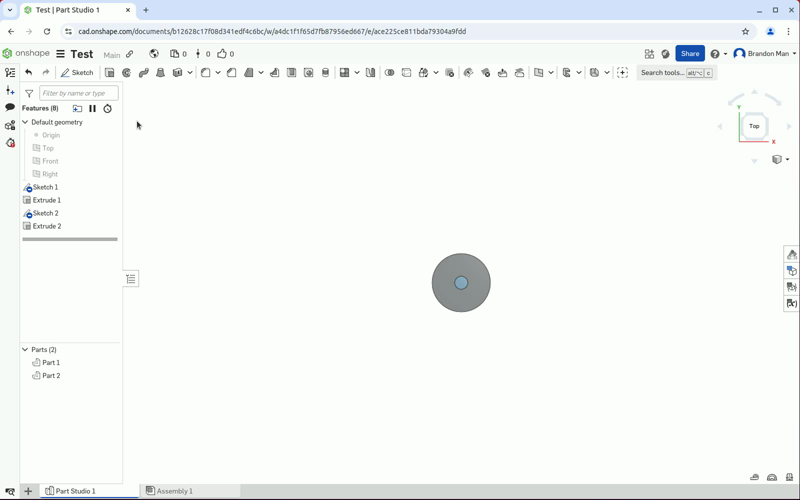
key(shift+7)
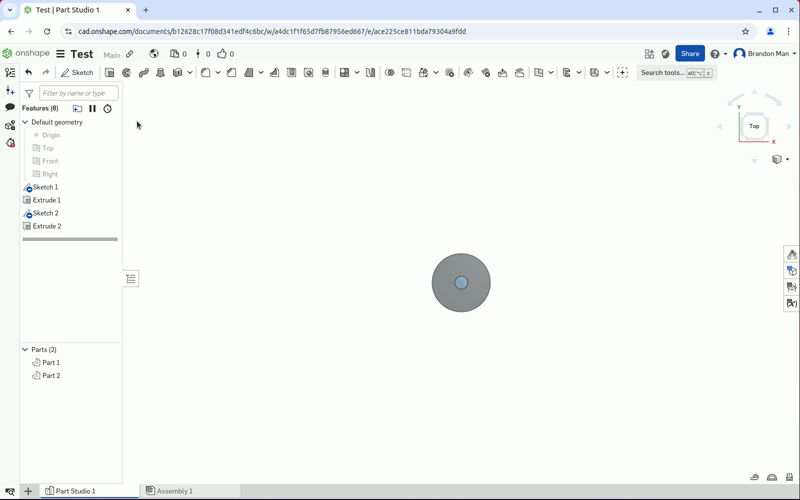
key(up, 3)
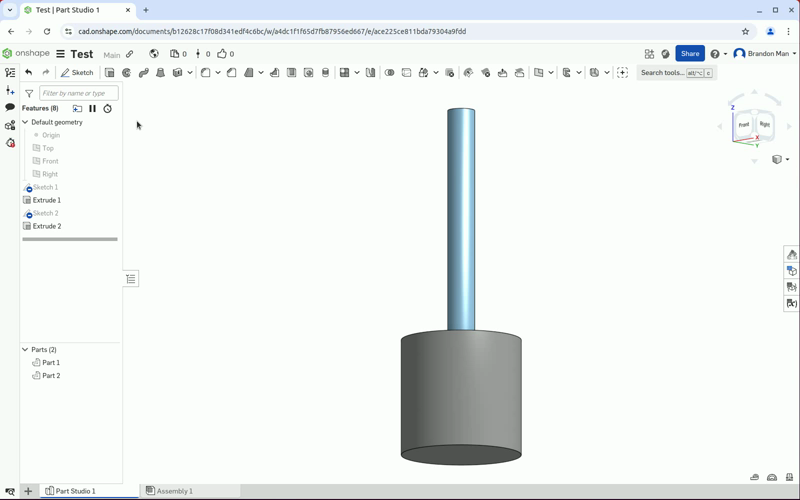
key(left, 3)
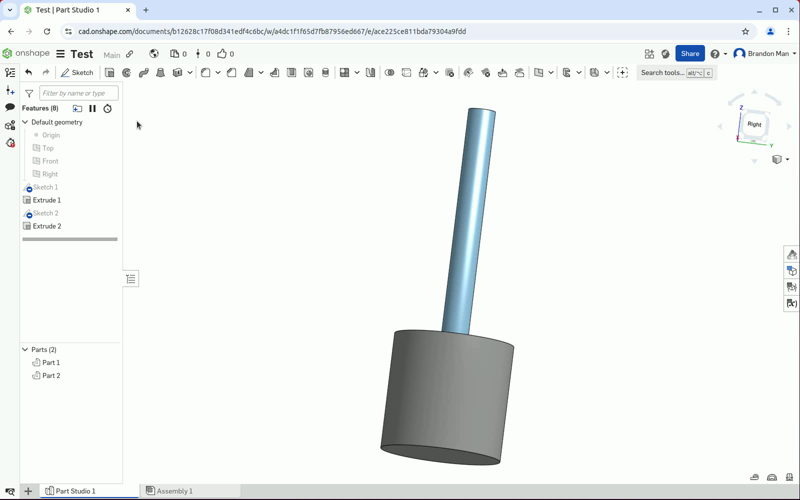
key(right, 3)
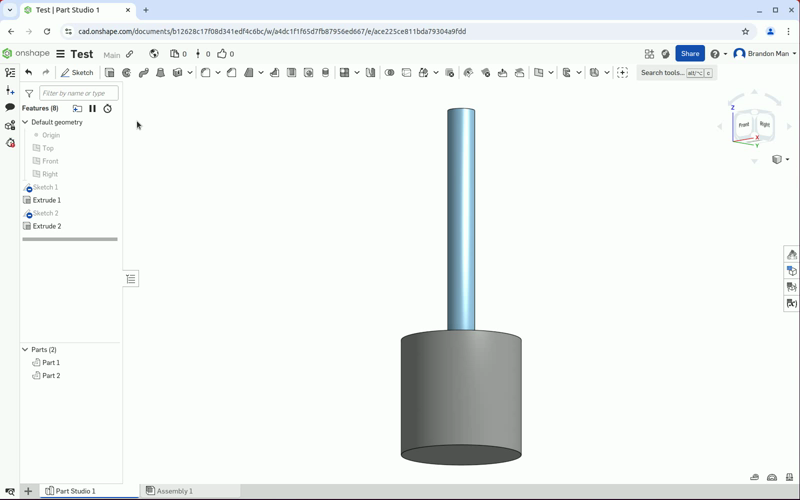
key(down, 3)
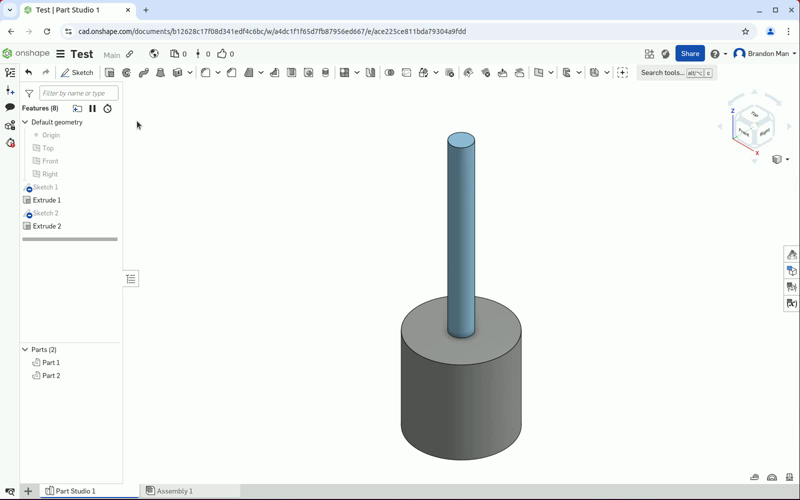
mouse_move(73, 189)
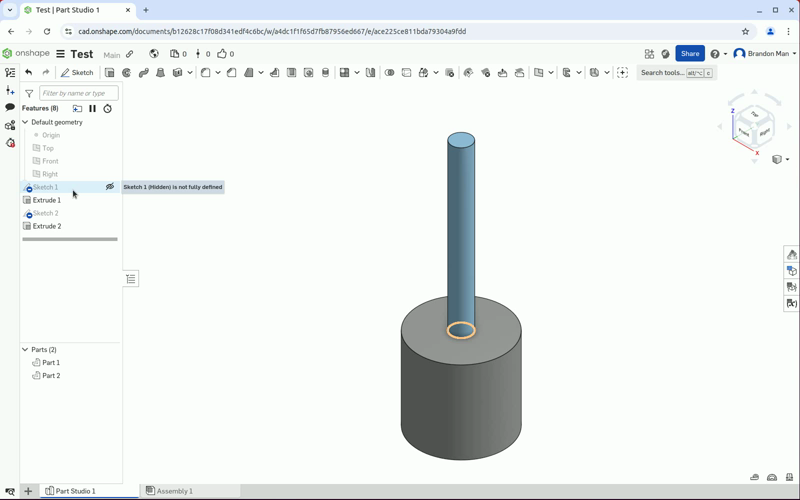
click(73, 189)